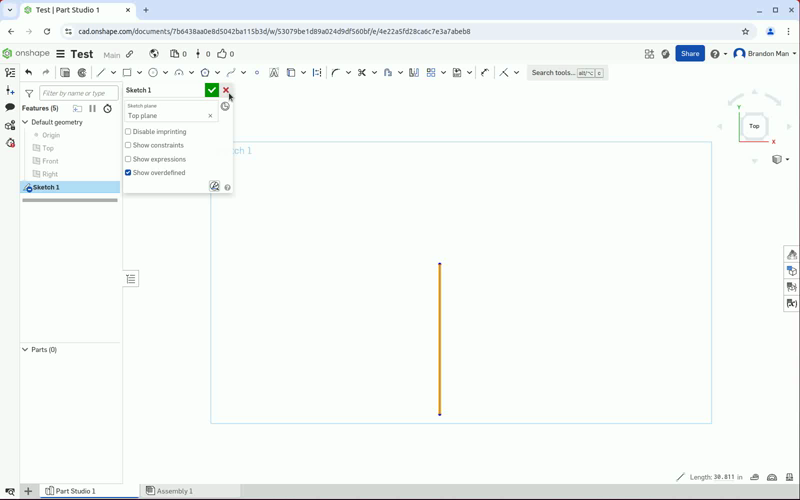
key(shift+h)
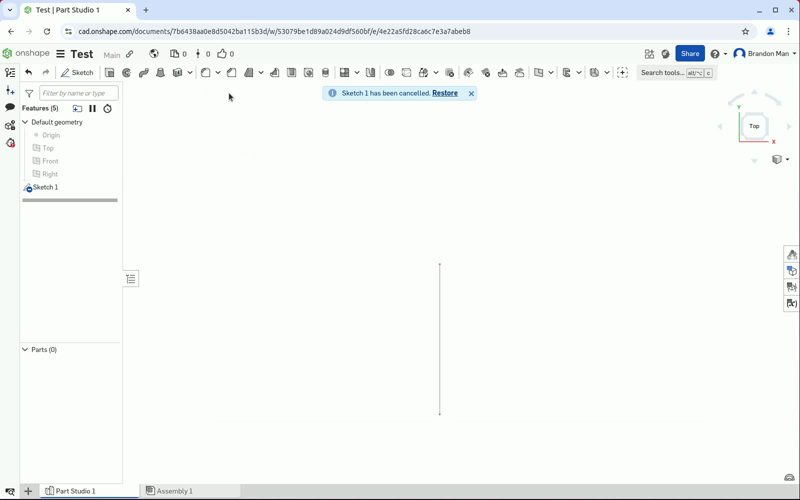
key(shift+s)
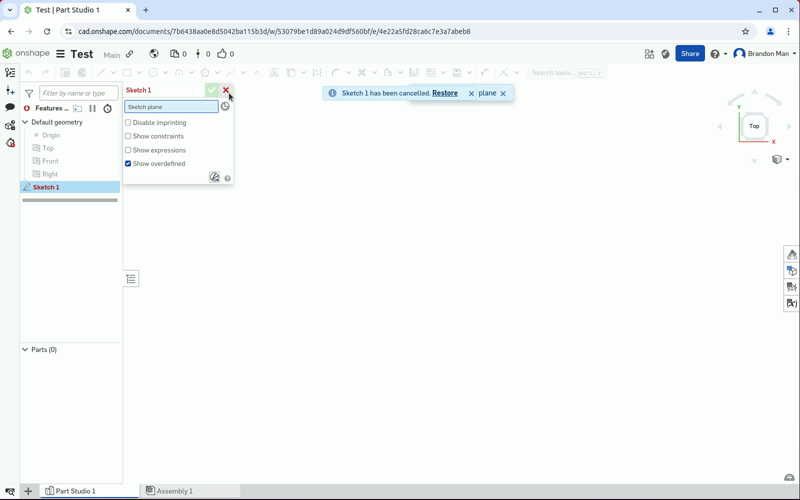
mouse_move(73, 150)
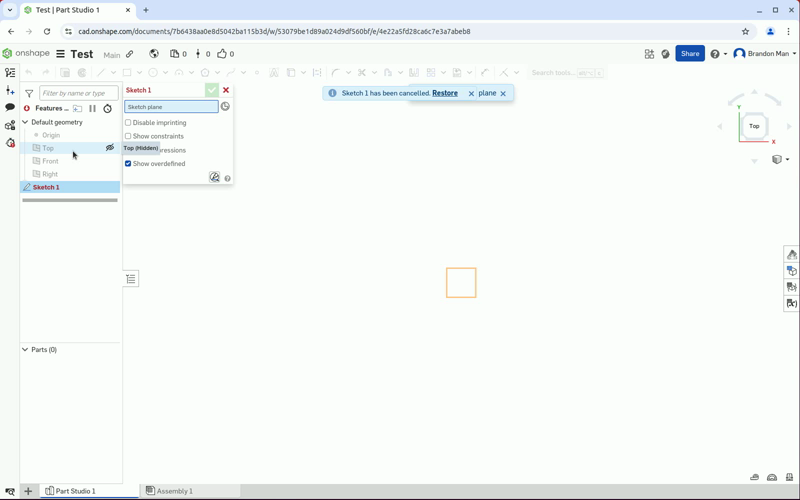
click(73, 150)
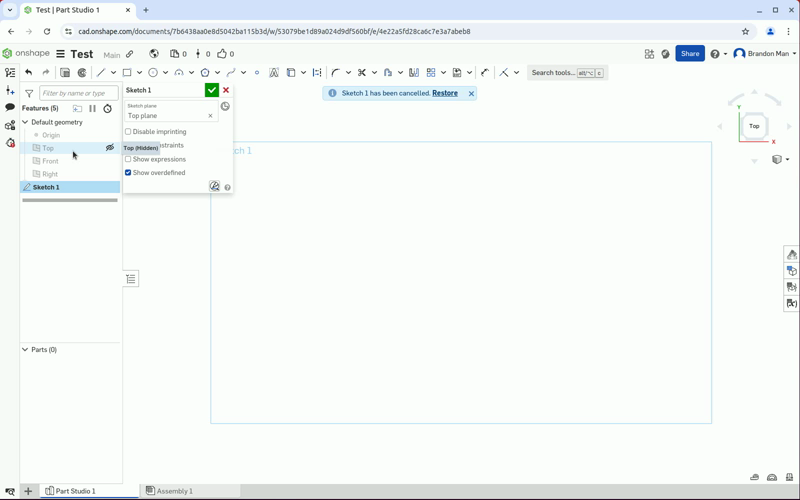
mouse_move(73, 352)
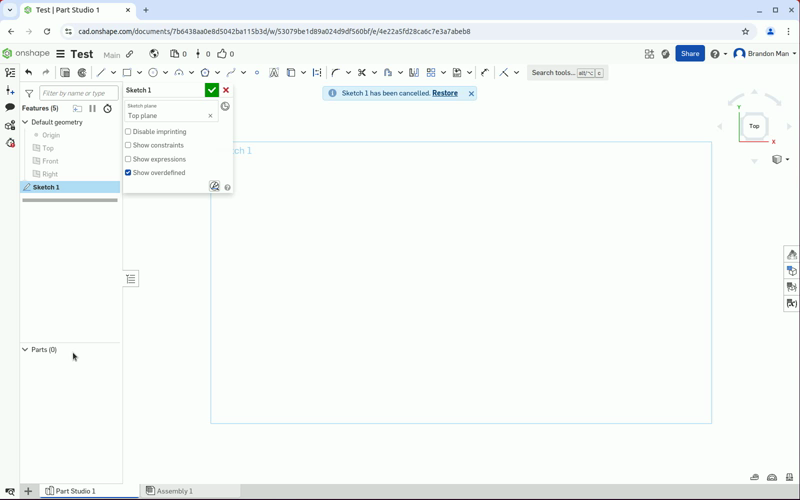
key(y)
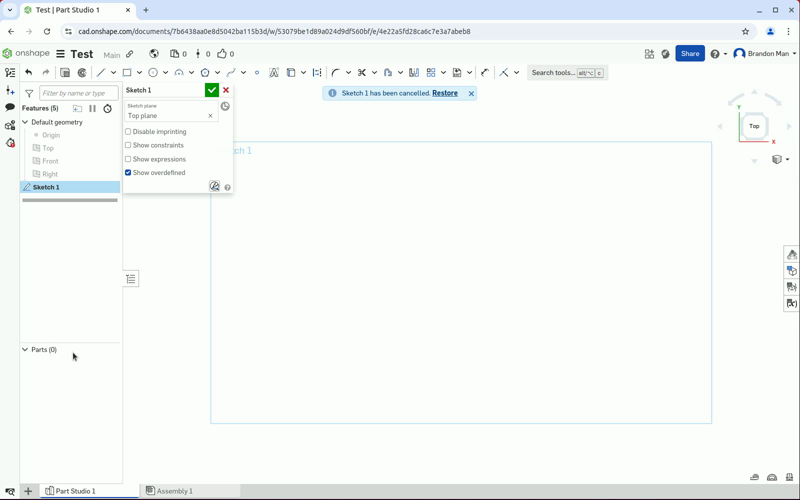
key(c)
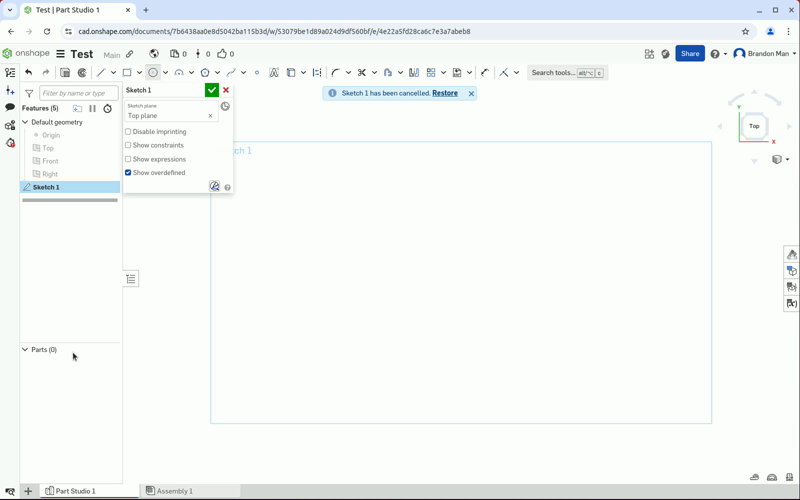
key_down(shift)
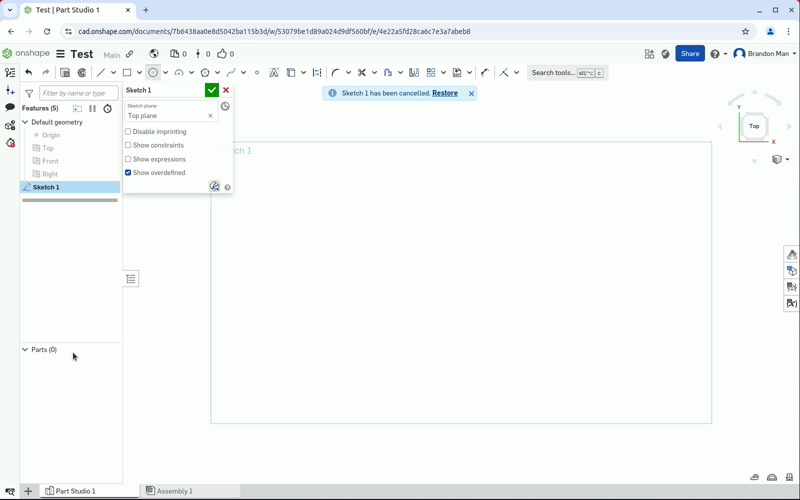
mouse_move(461, 282)
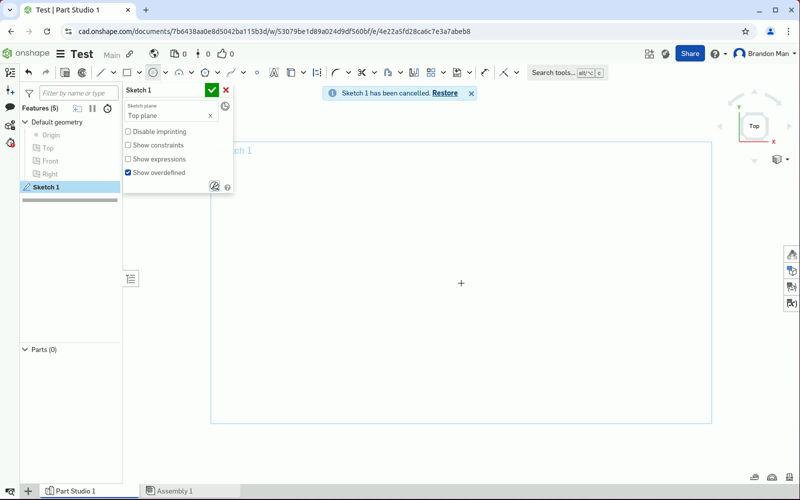
click(461, 282)
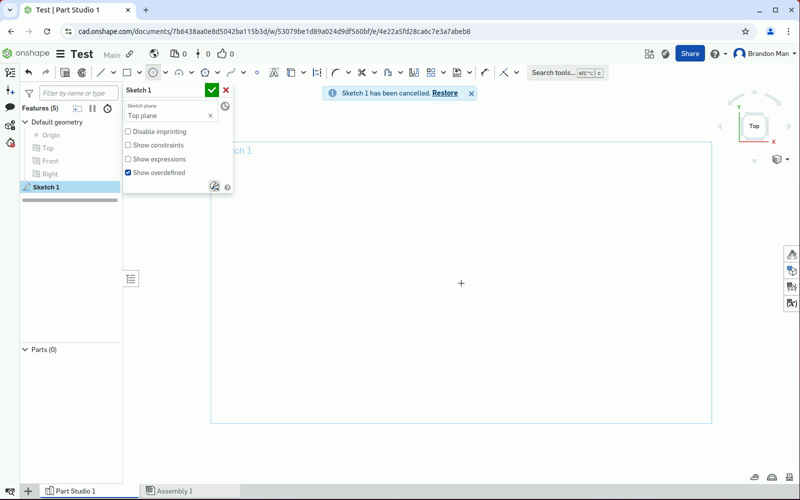
key_up(shift)
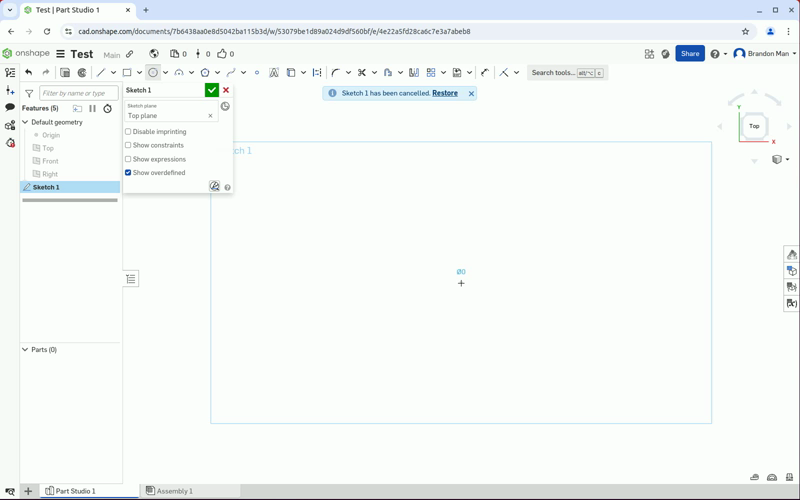
mouse_move(494, 282)
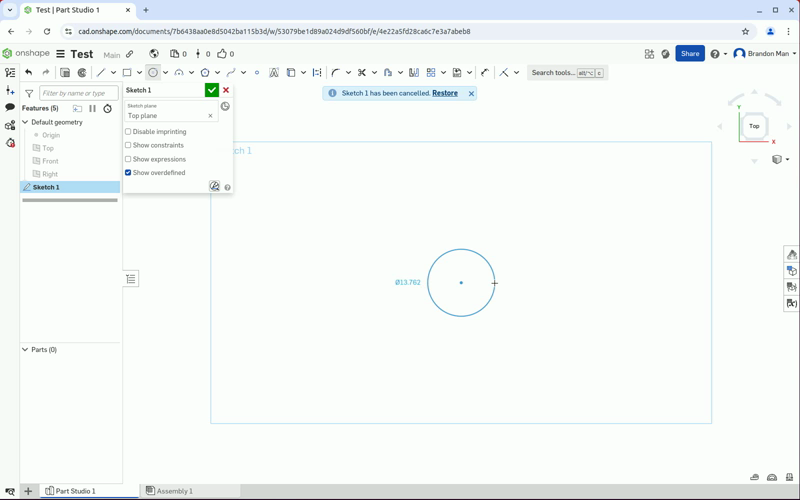
click(494, 282)
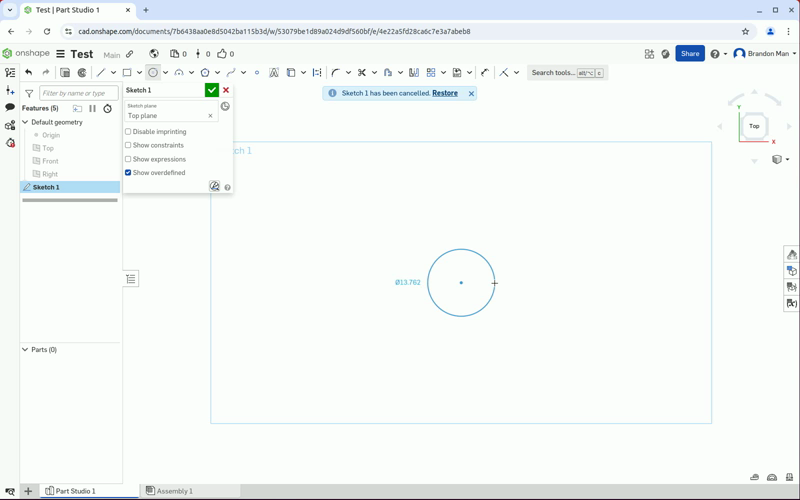
key(esc)
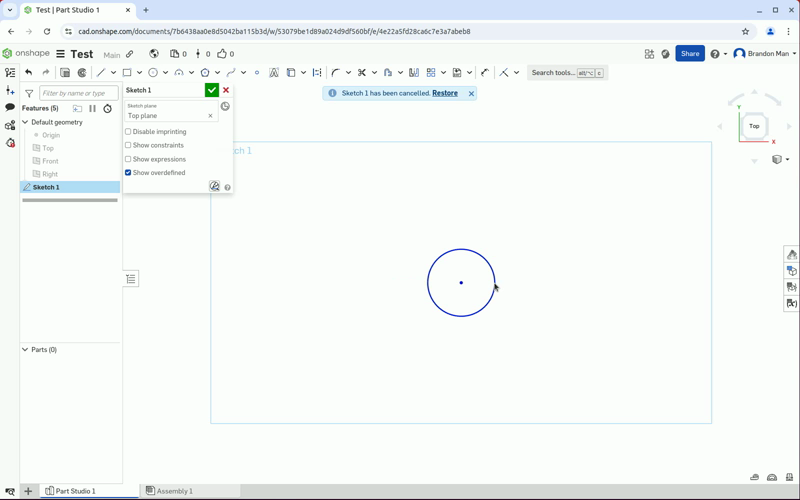
mouse_move(475, 299)
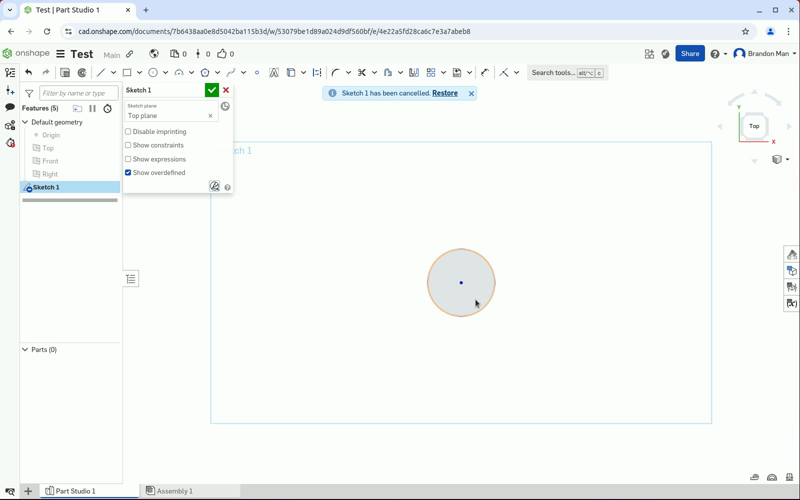
click(475, 299)
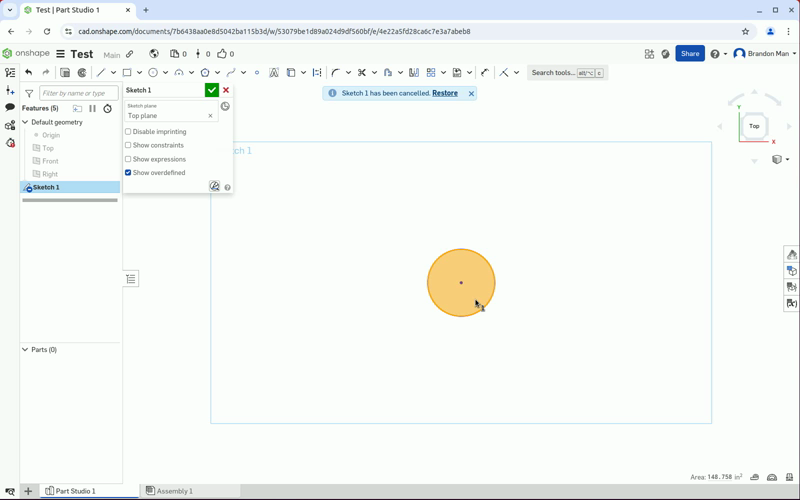
mouse_move(73, 352)
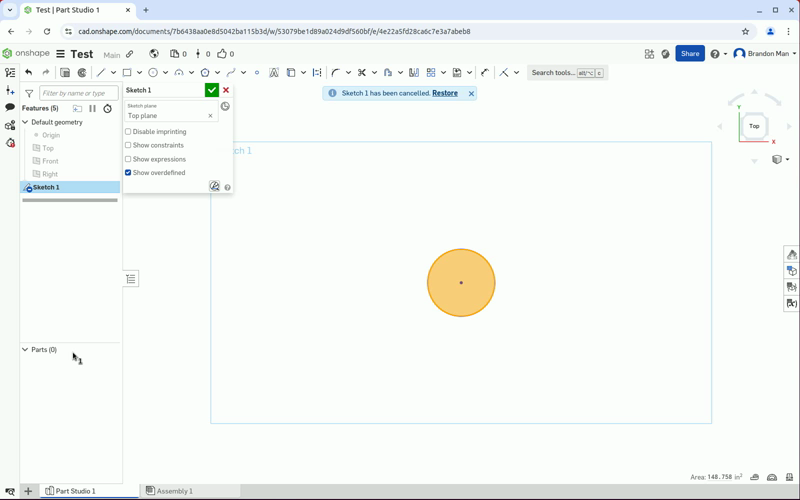
key(shift+y)
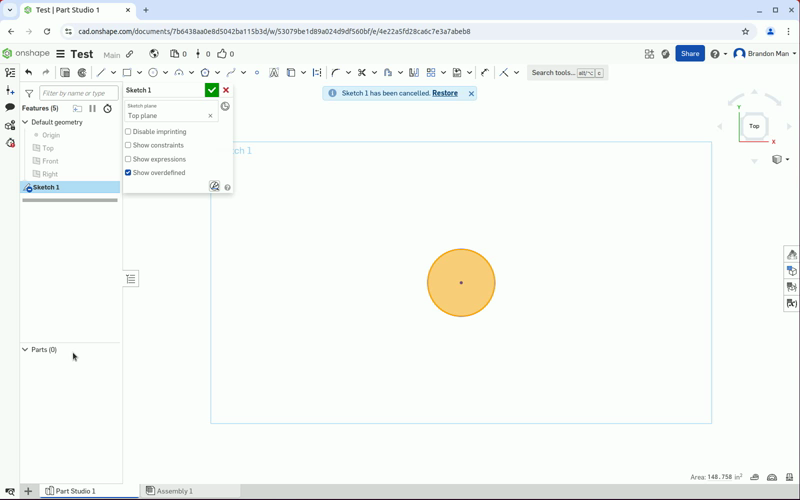
key(shift+e)
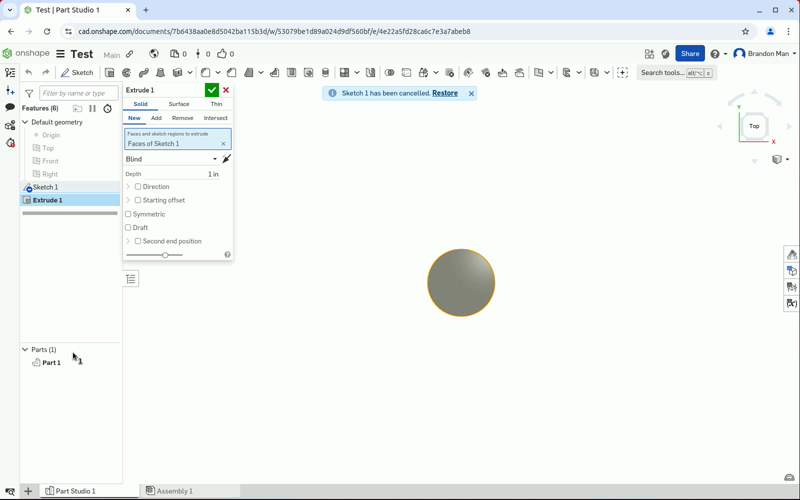
mouse_move(143, 106)
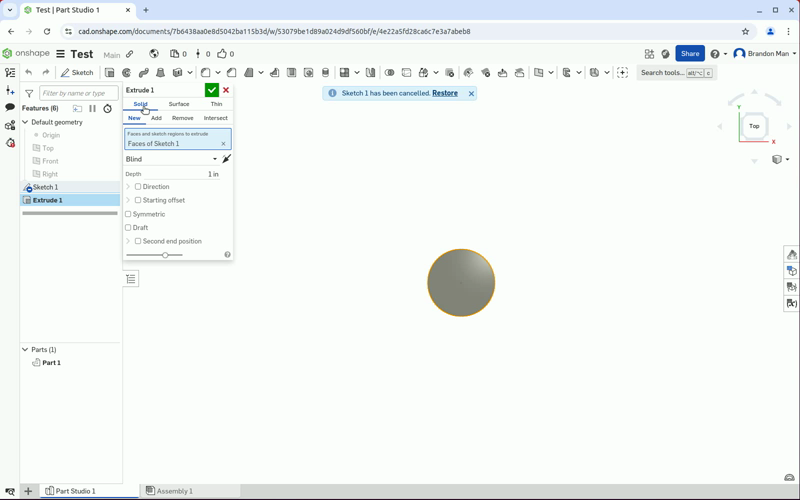
click(143, 106)
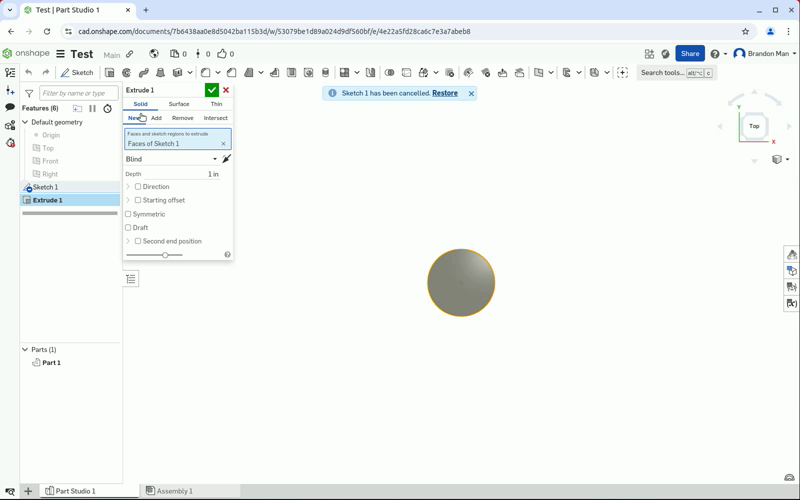
mouse_move(137, 120)
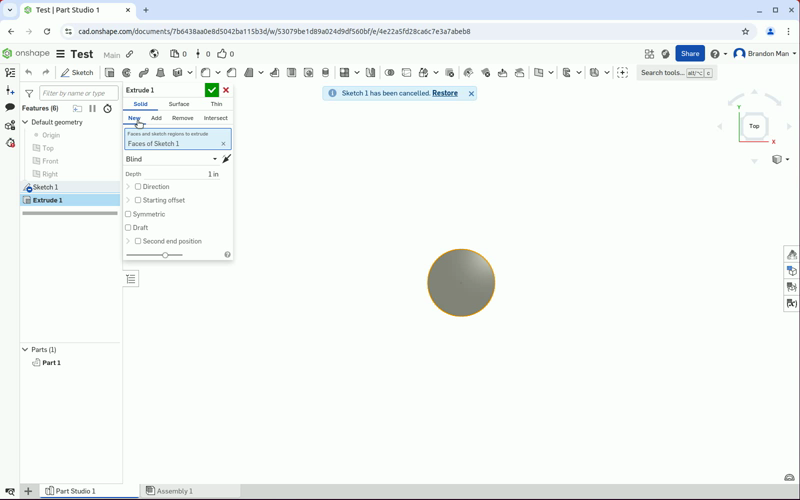
click(137, 120)
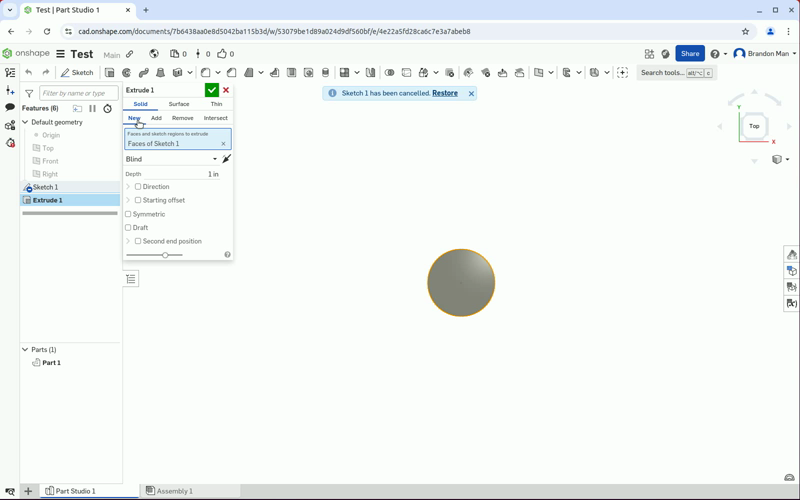
key(tab, 4)
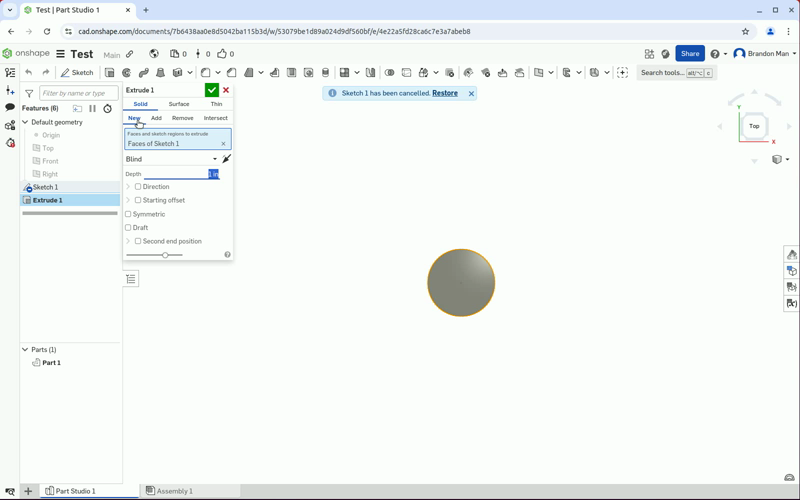
text(4.333)
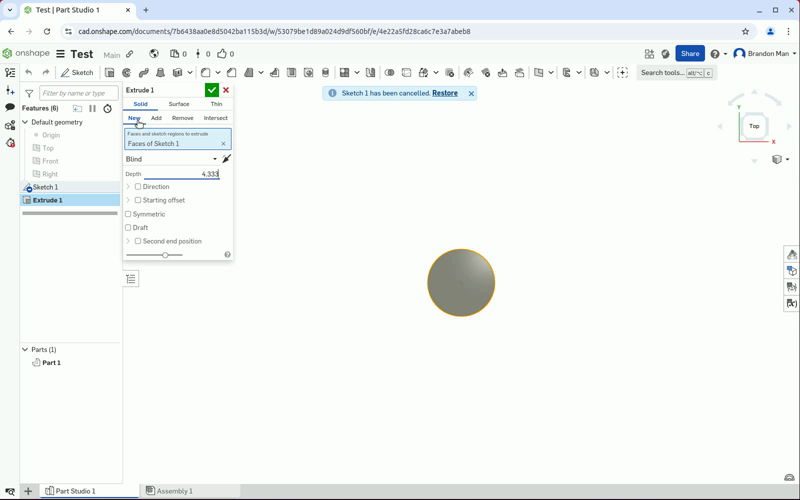
key(enter)
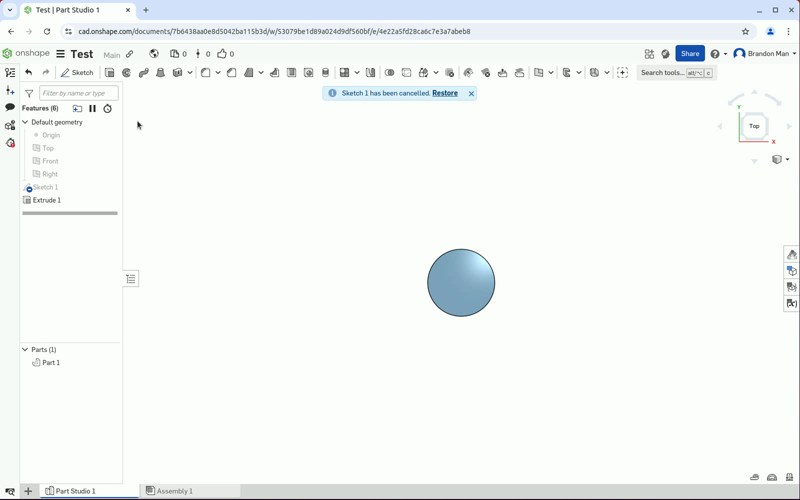
key(shift+h)
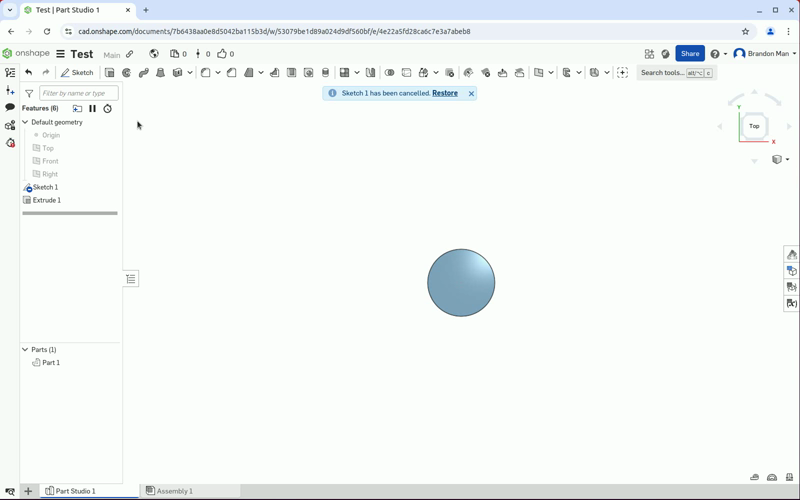
key(shift+h)
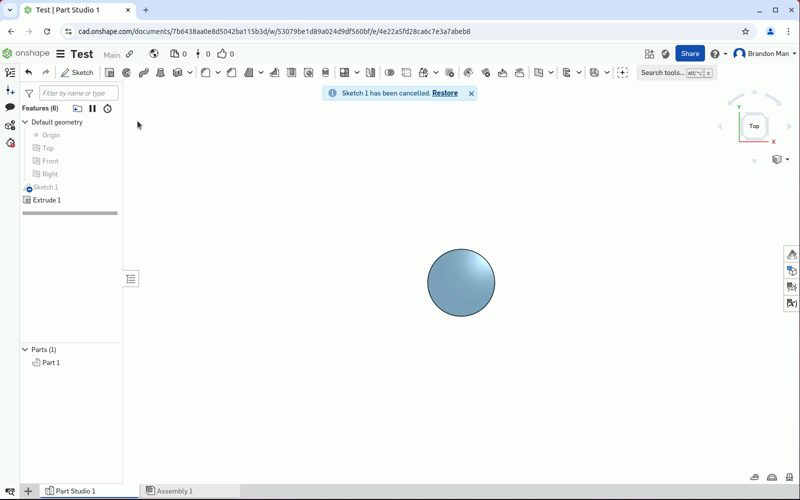
mouse_move(73, 189)
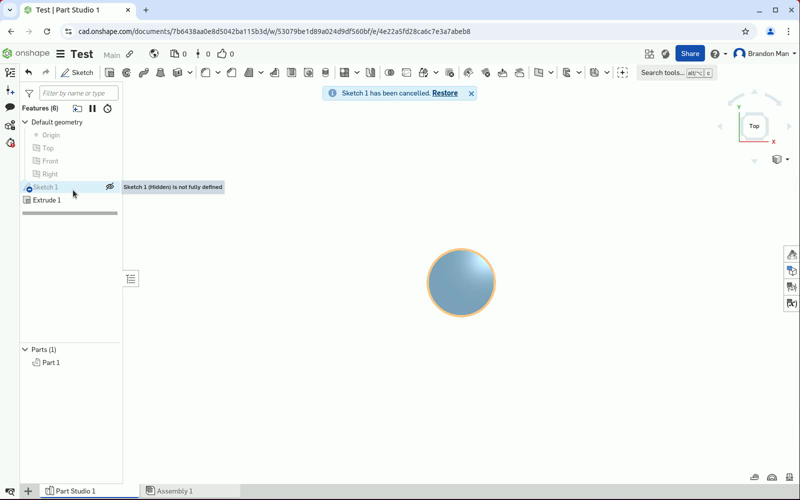
click(73, 189)
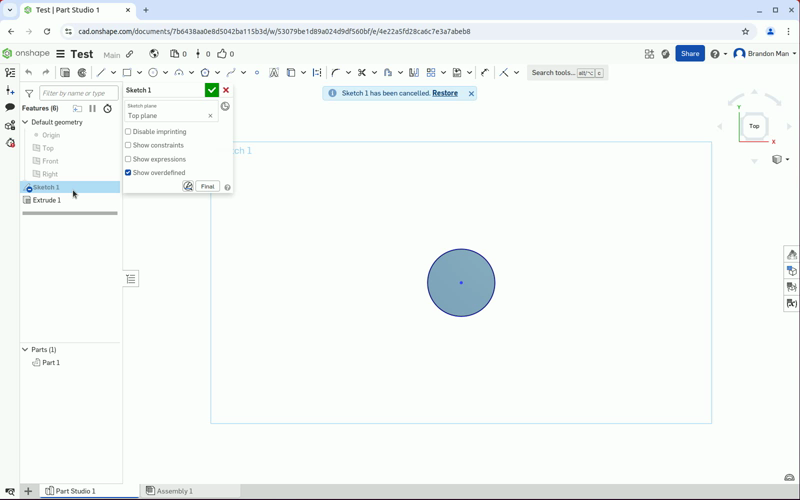
mouse_move(229, 92)
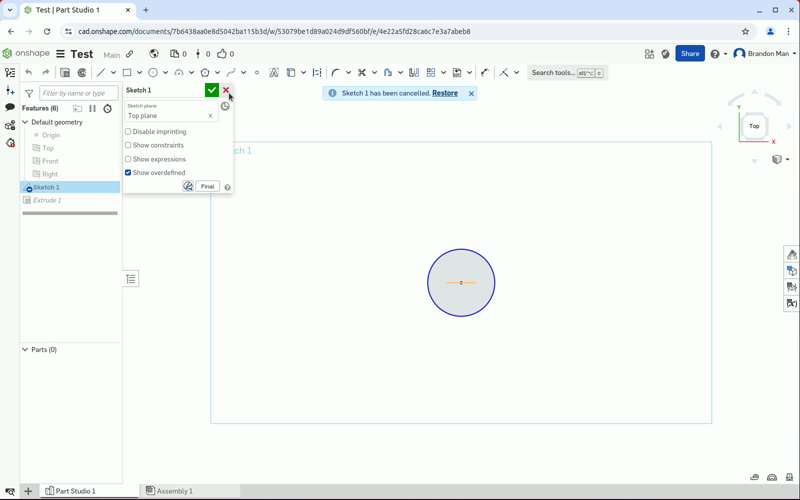
click(229, 92)
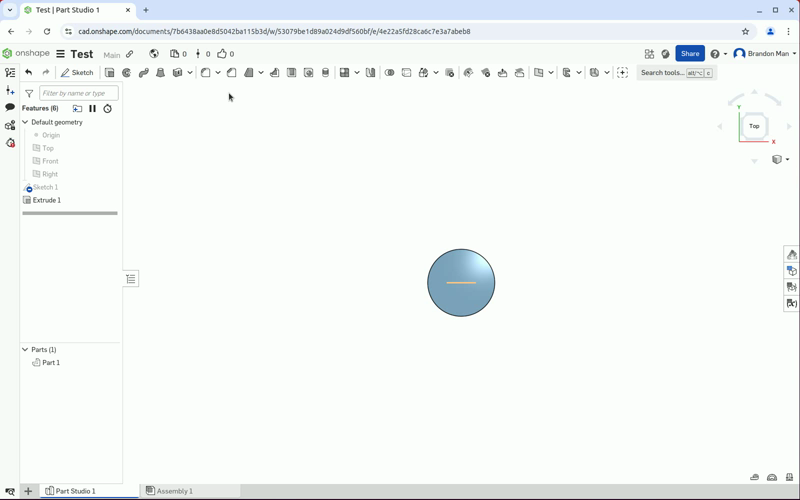
mouse_move(541, 75)
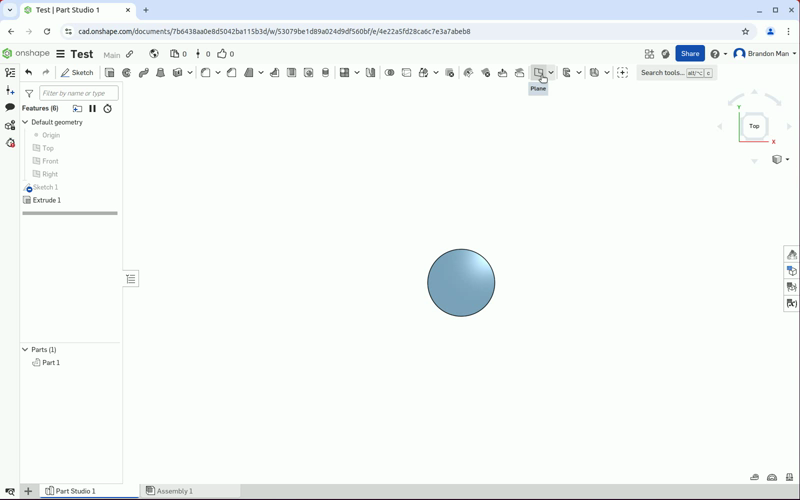
click(541, 75)
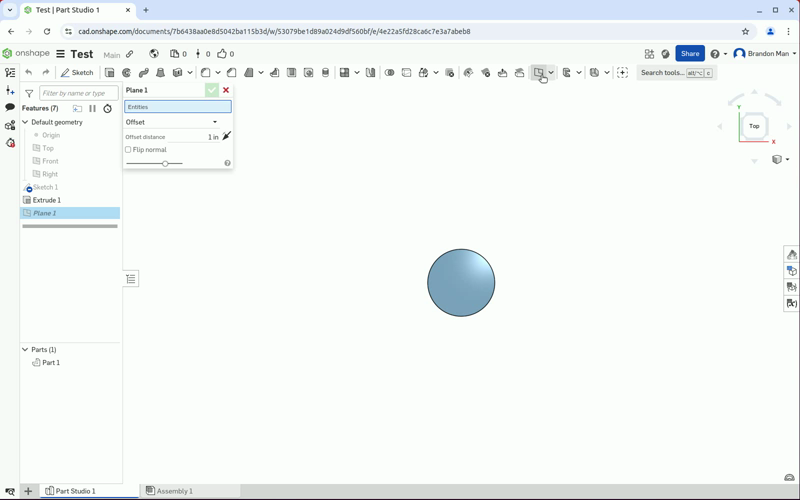
mouse_move(73, 150)
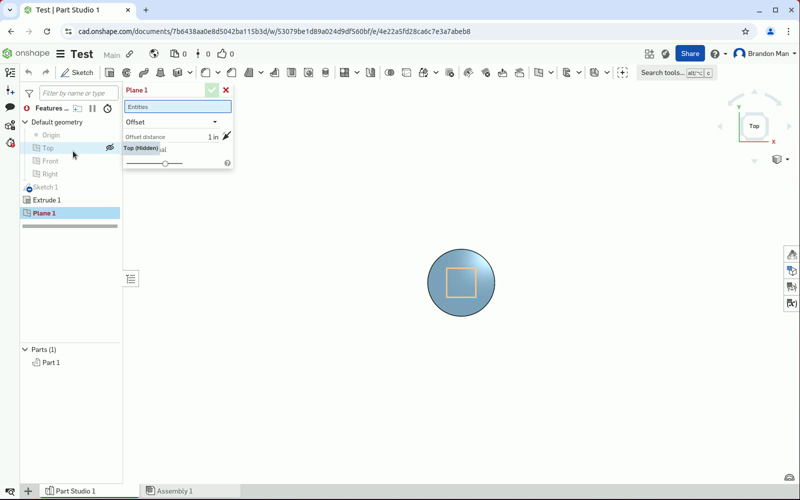
click(73, 150)
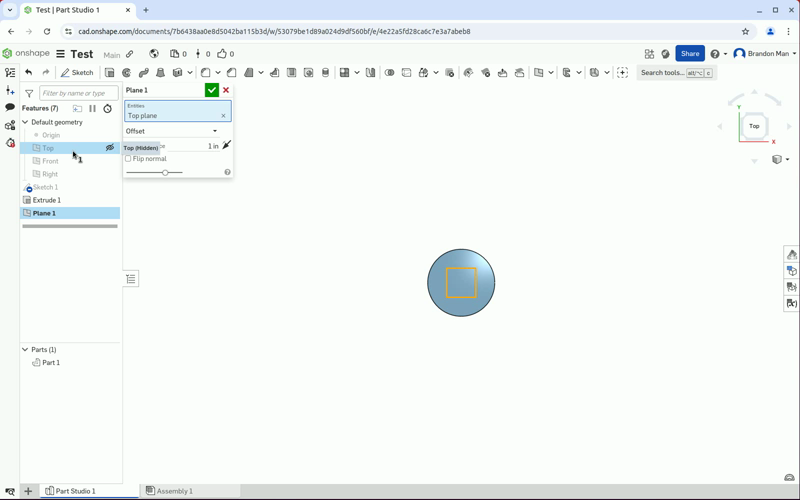
key(tab, 2)
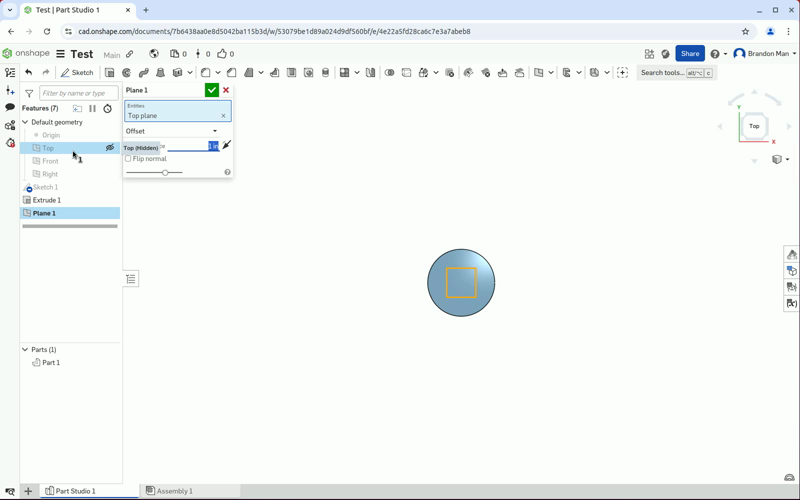
text(4.344)
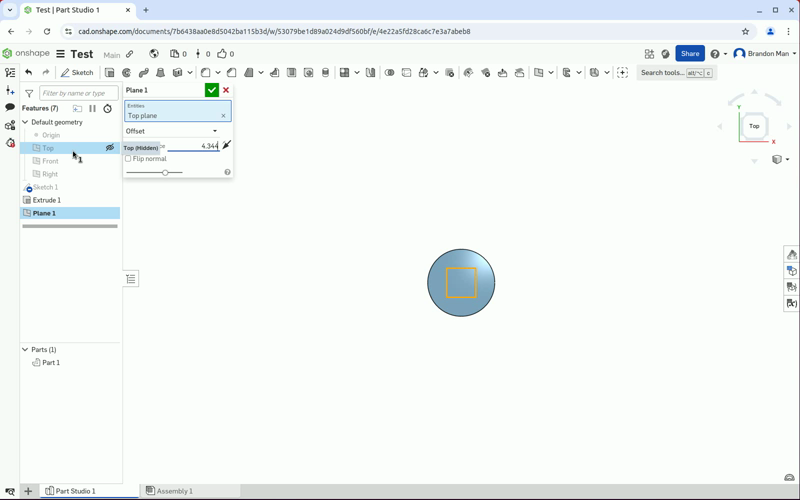
key(enter, 2)
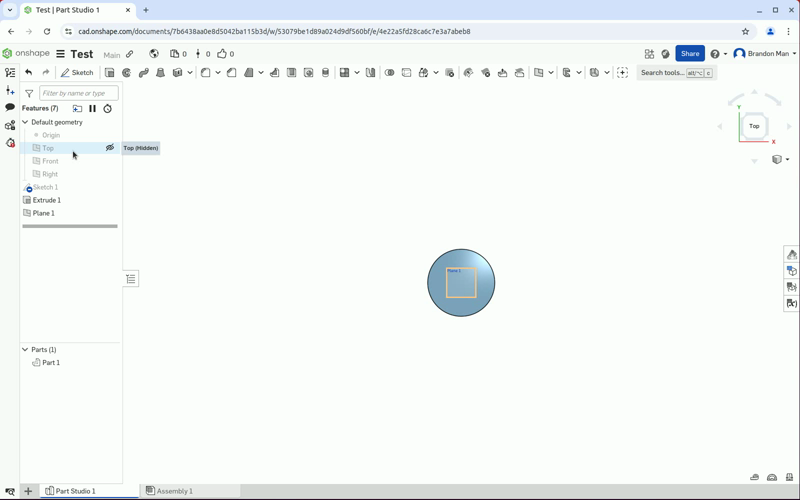
key(shift+s)
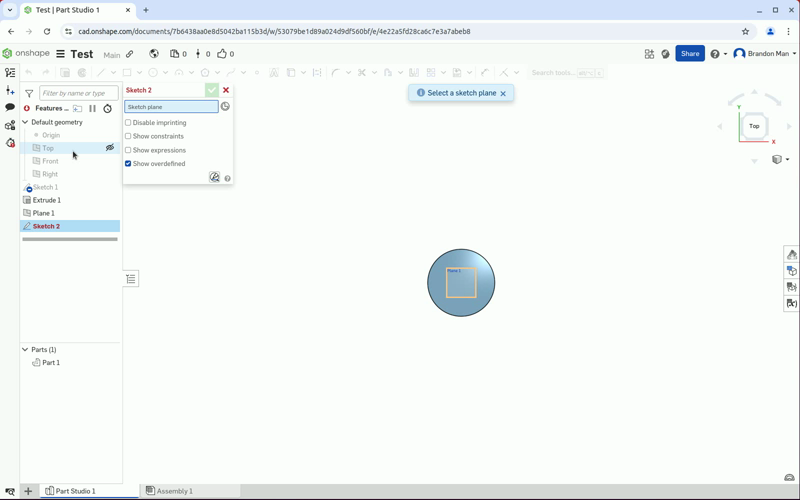
mouse_move(73, 215)
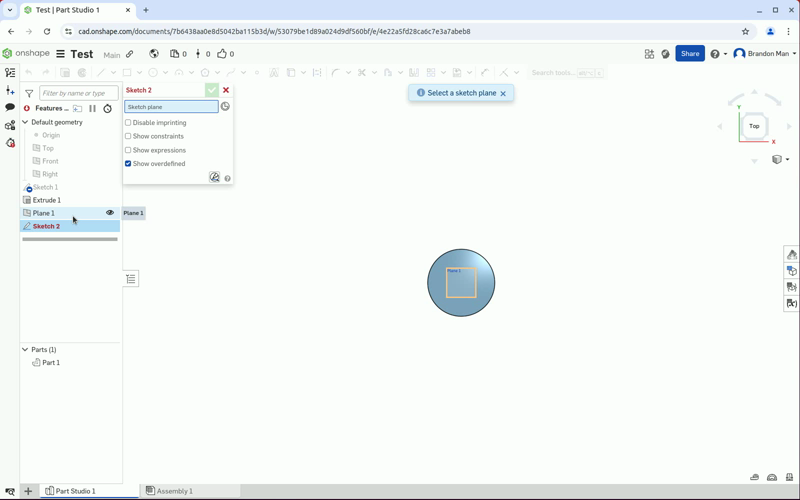
click(73, 215)
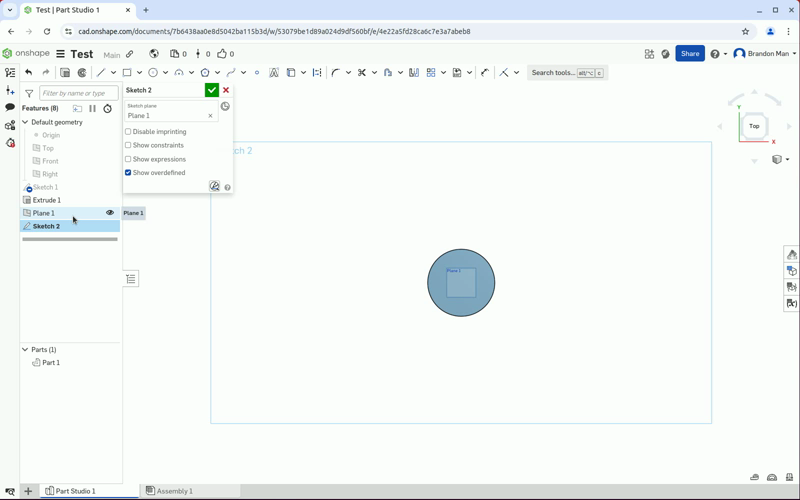
mouse_move(73, 352)
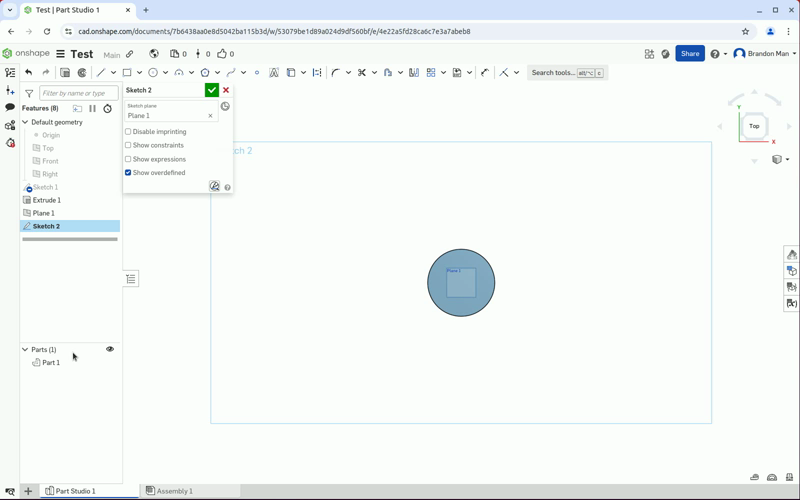
key(y)
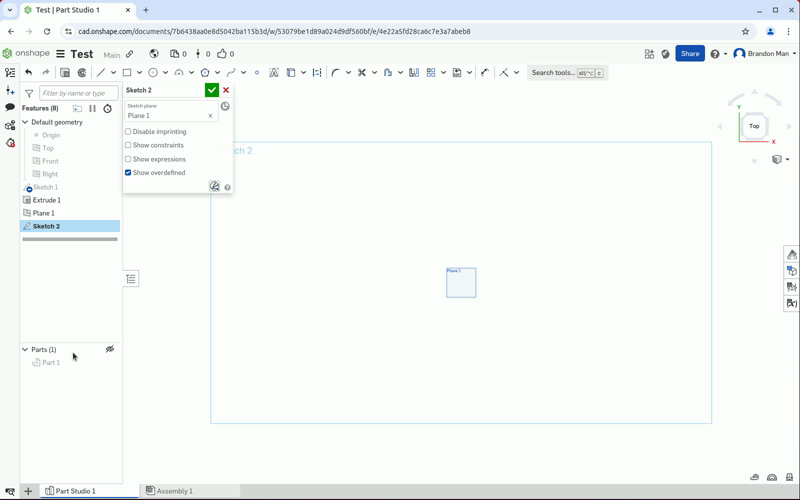
key(c)
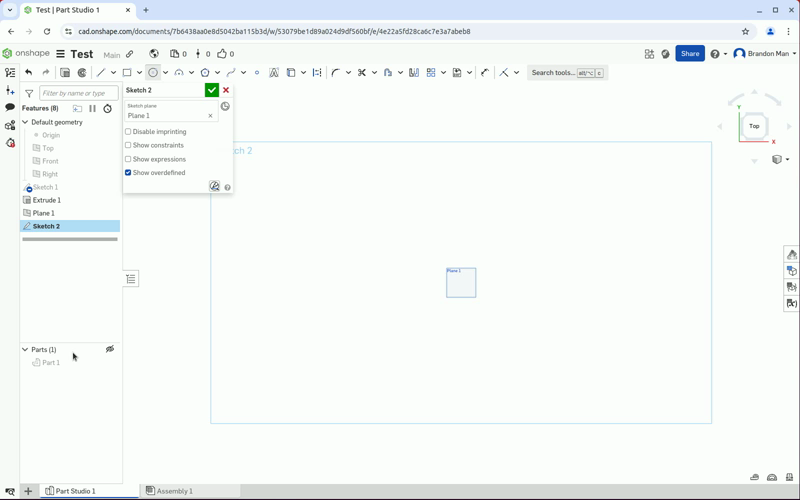
key_down(shift)
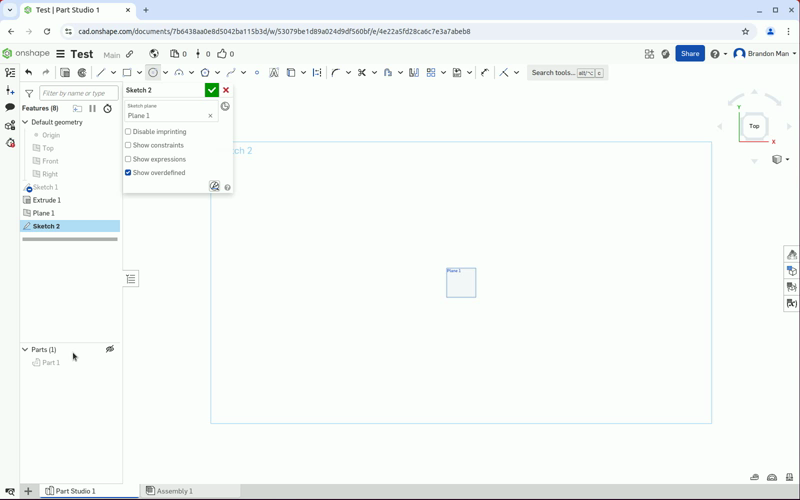
mouse_move(461, 282)
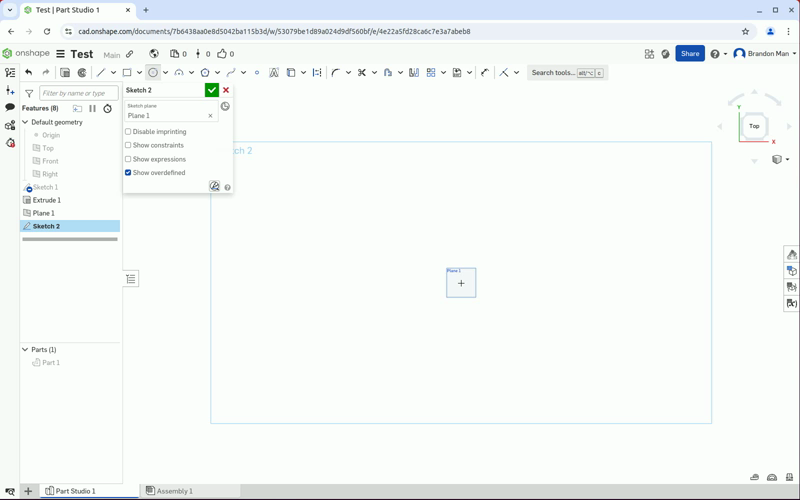
click(461, 282)
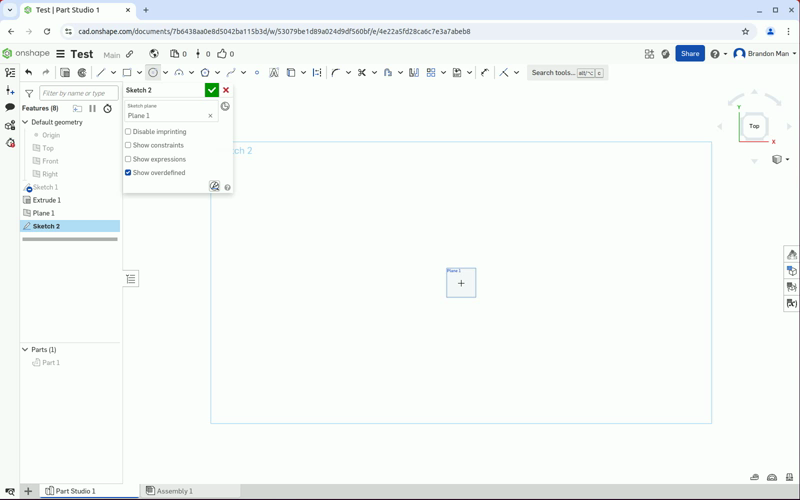
key_up(shift)
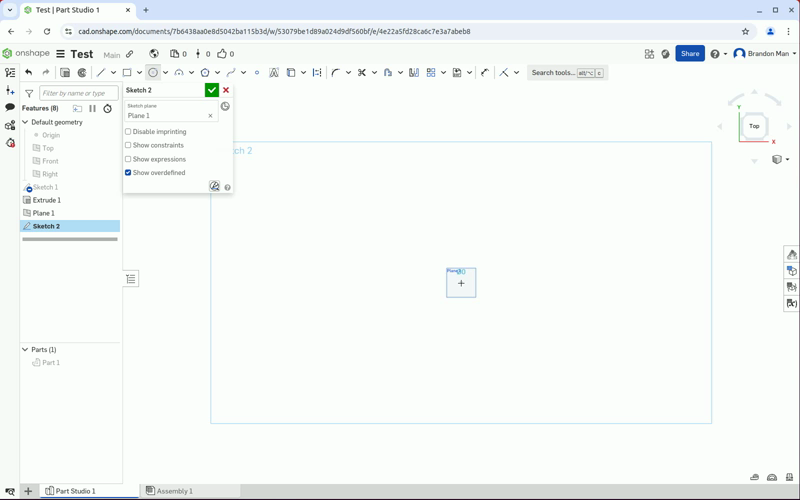
mouse_move(485, 282)
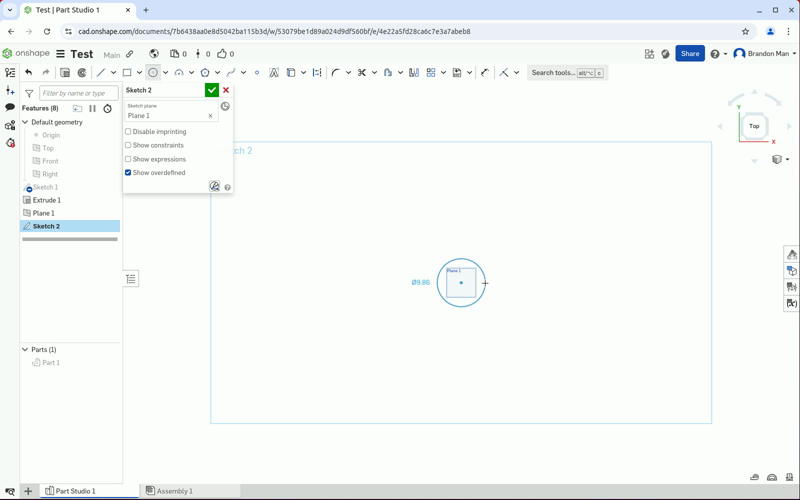
click(485, 282)
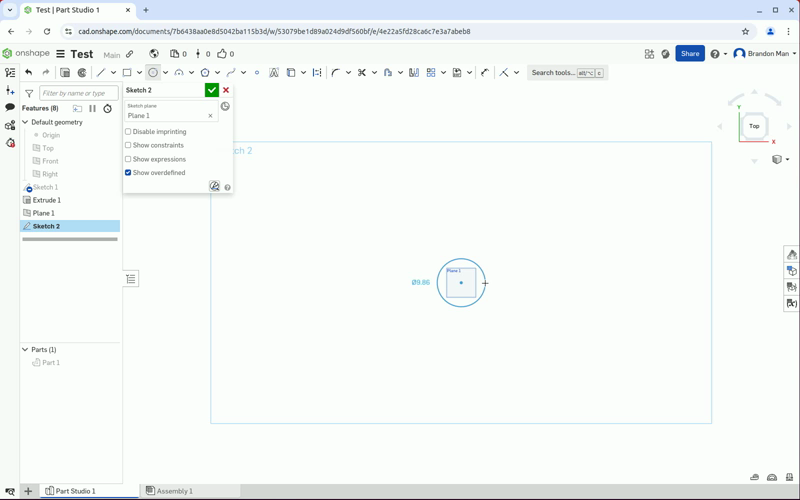
key(esc)
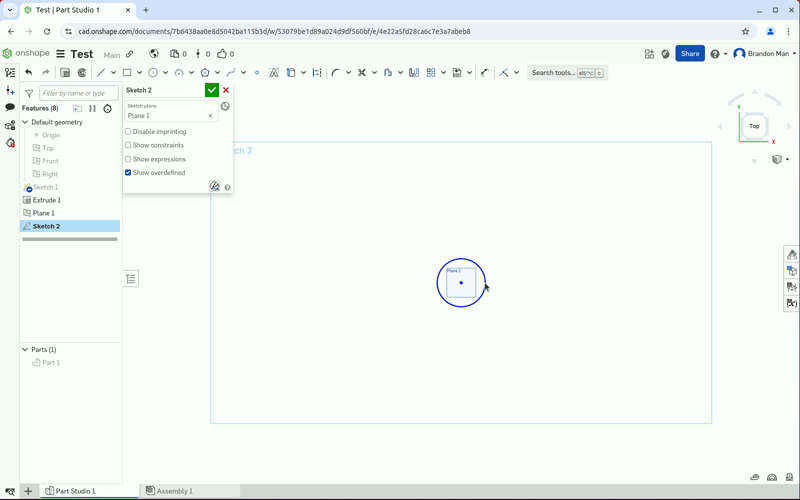
mouse_move(440, 282)
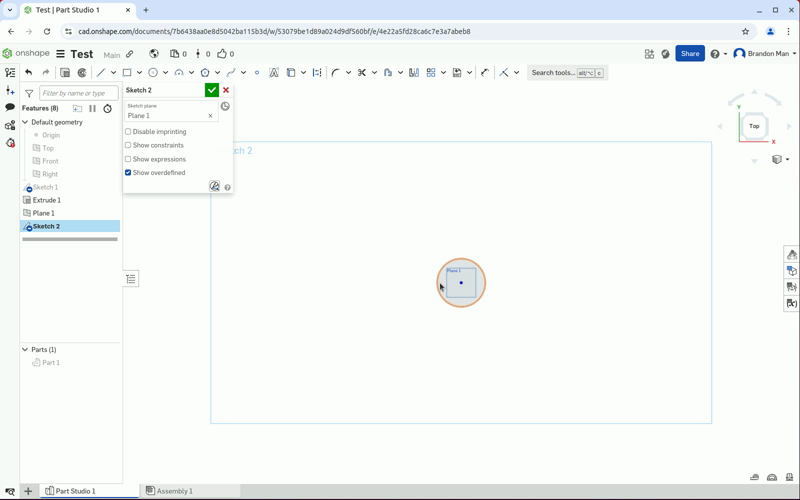
click(440, 282)
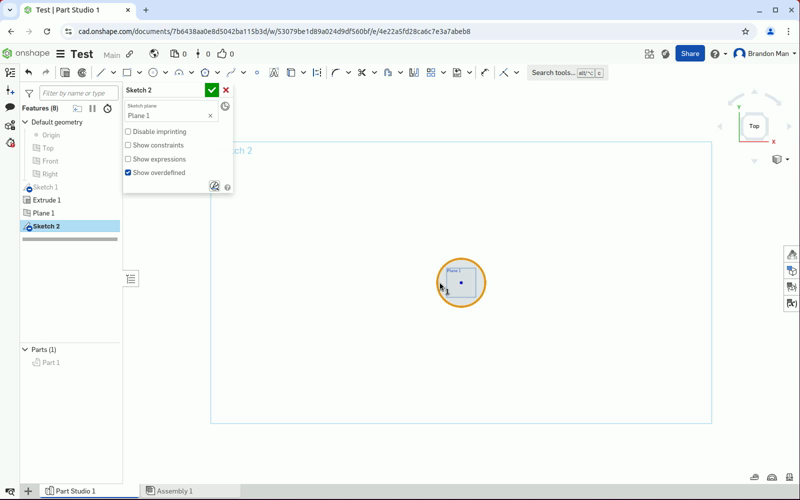
mouse_move(73, 352)
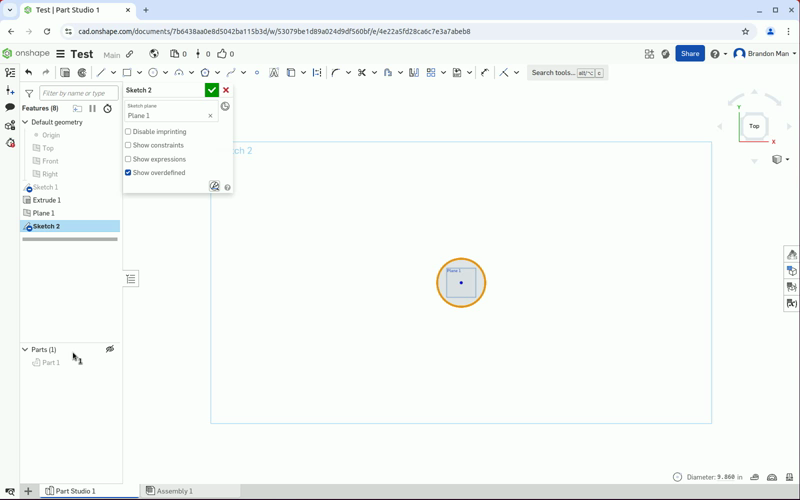
key(shift+y)
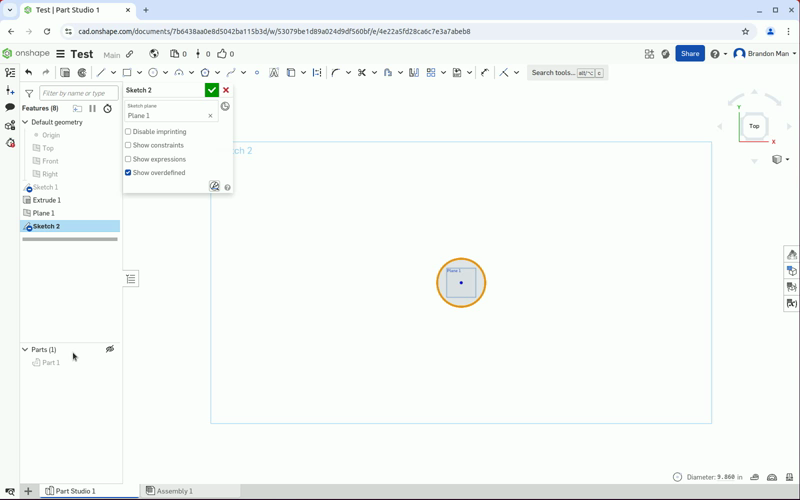
key(shift+e)
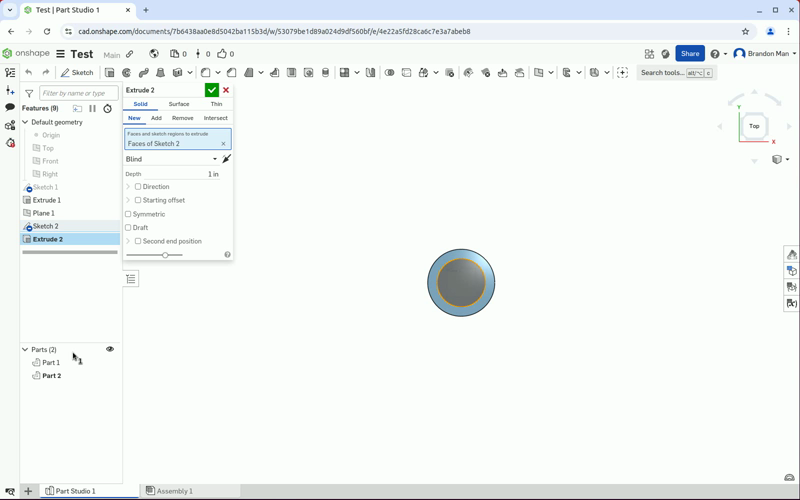
mouse_move(143, 106)
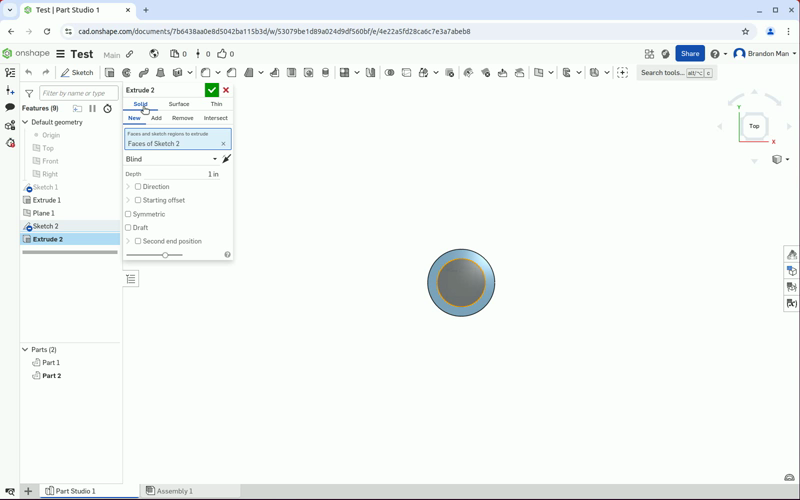
click(143, 106)
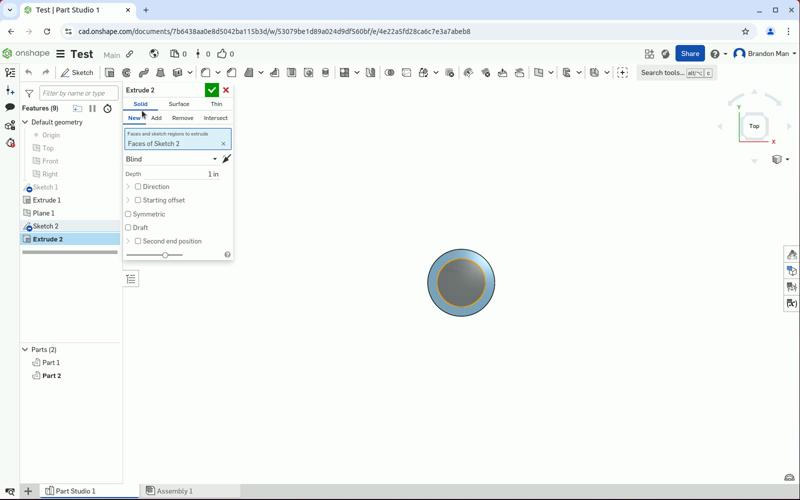
mouse_move(137, 120)
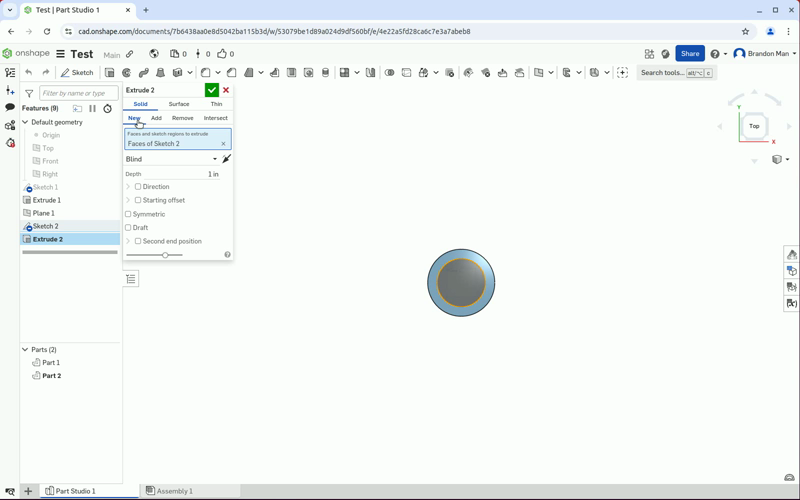
click(137, 120)
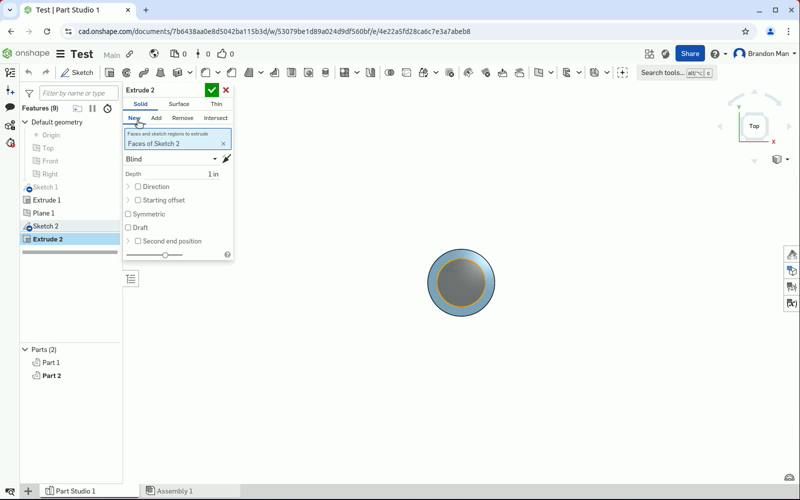
key(tab, 4)
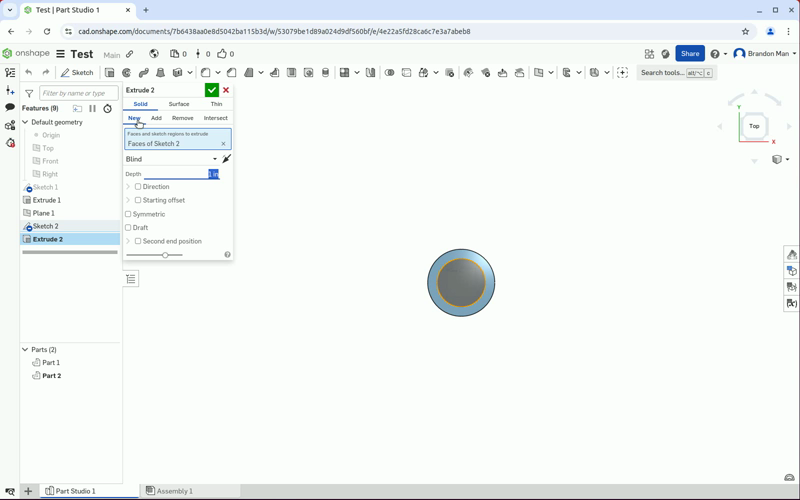
text(18.775)
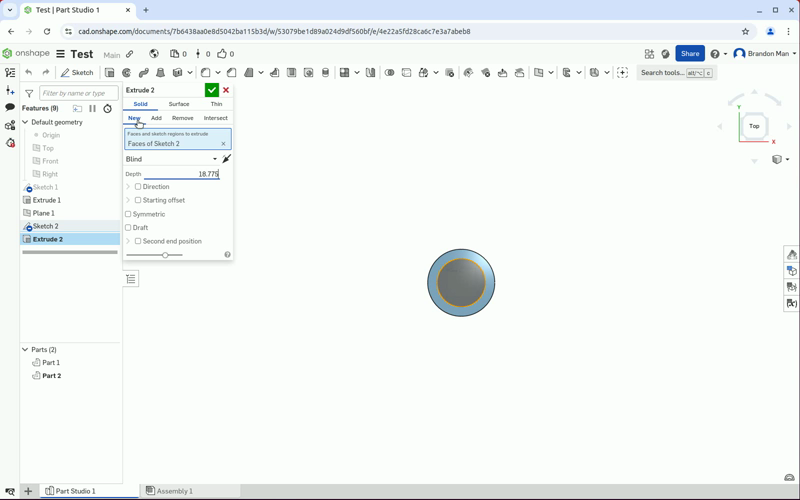
key(enter)
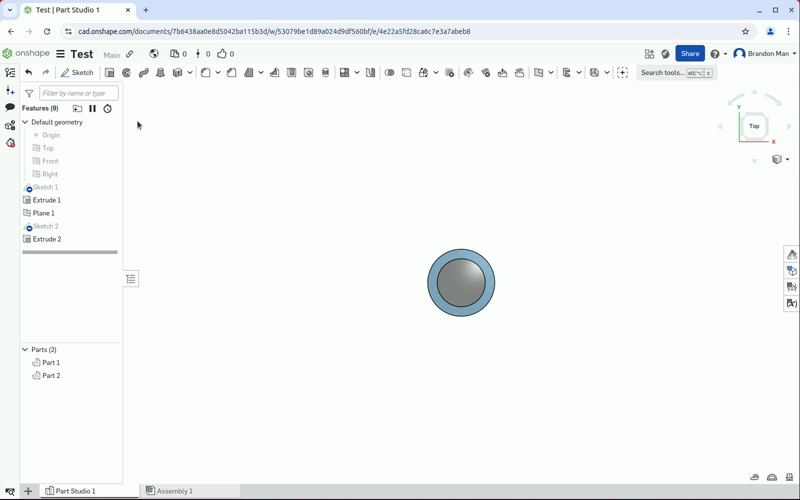
key(shift+h)
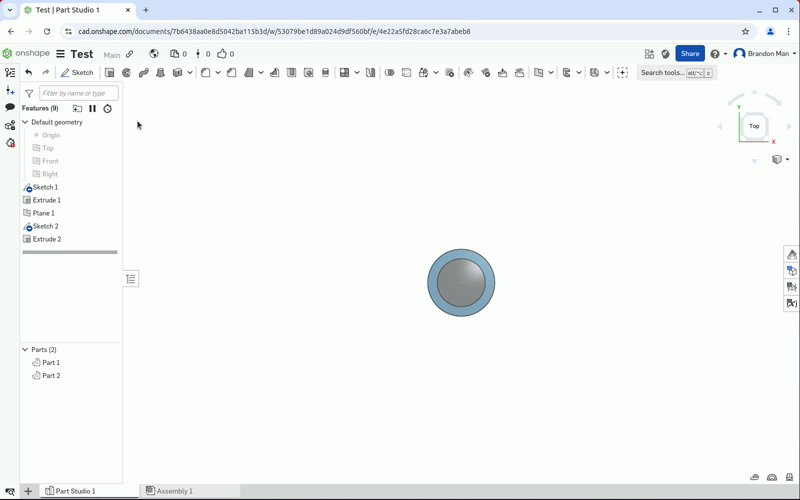
key(shift+h)
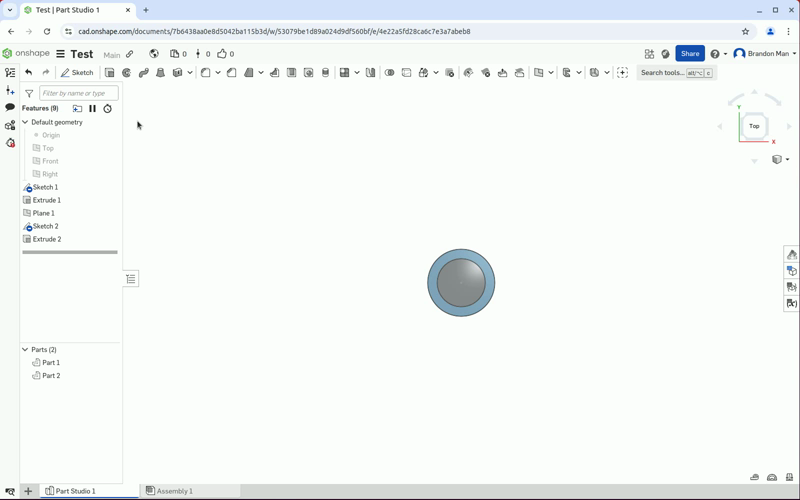
key(shift+7)
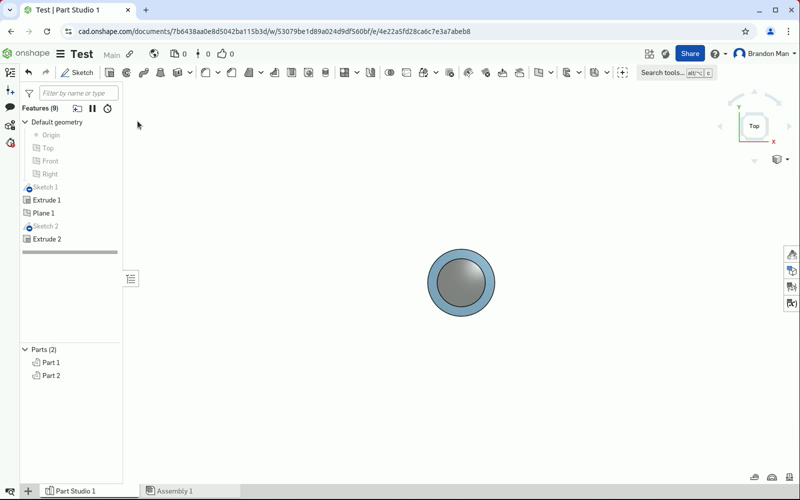
key(up, 3)
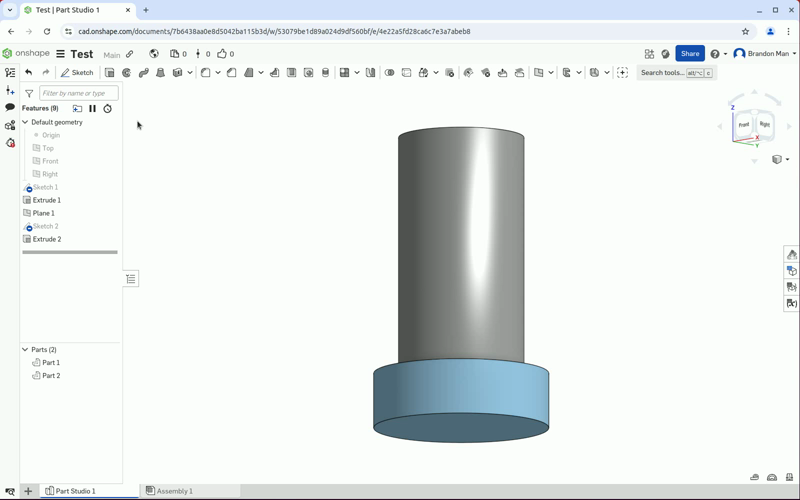
key(left, 3)
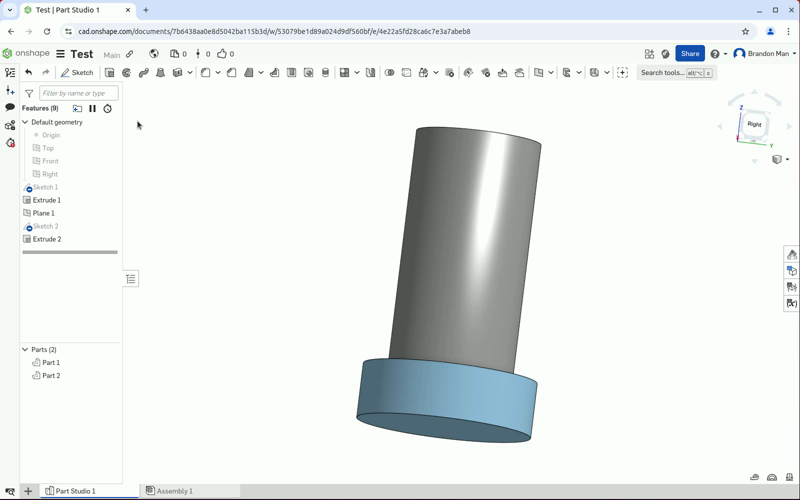
key(right, 3)
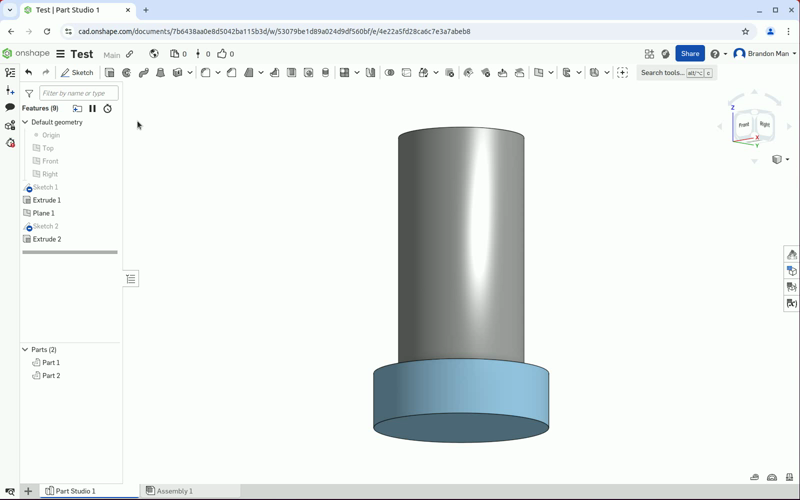
key(down, 3)
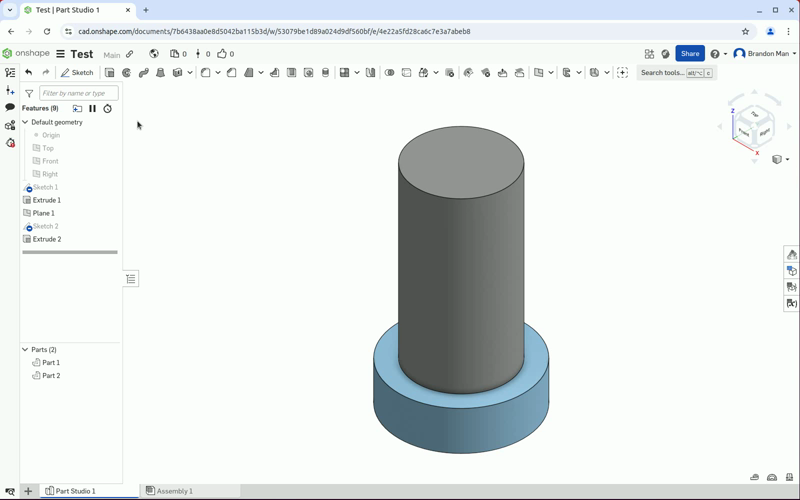
mouse_move(73, 189)
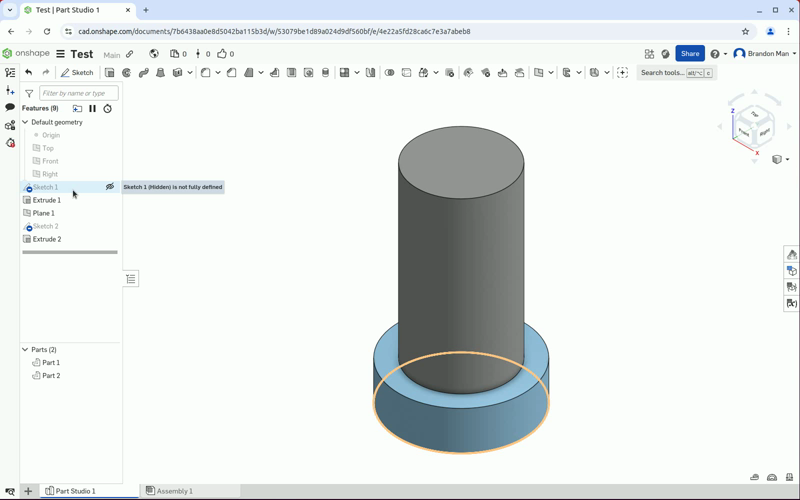
click(73, 189)